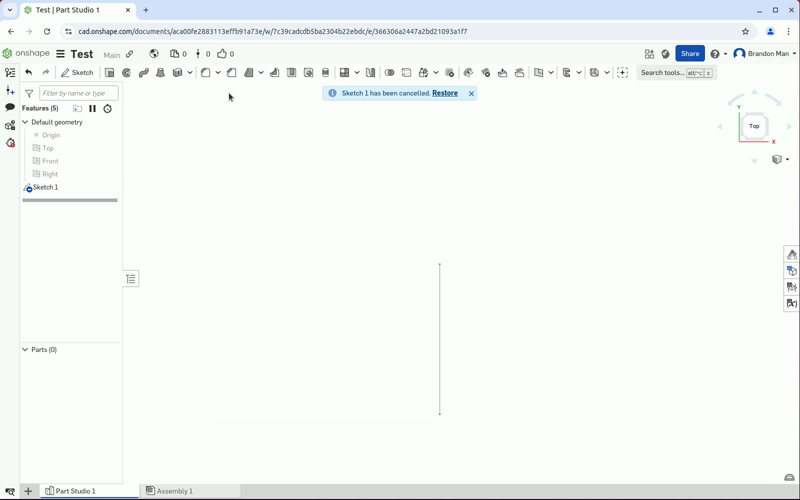
key(shift+h)
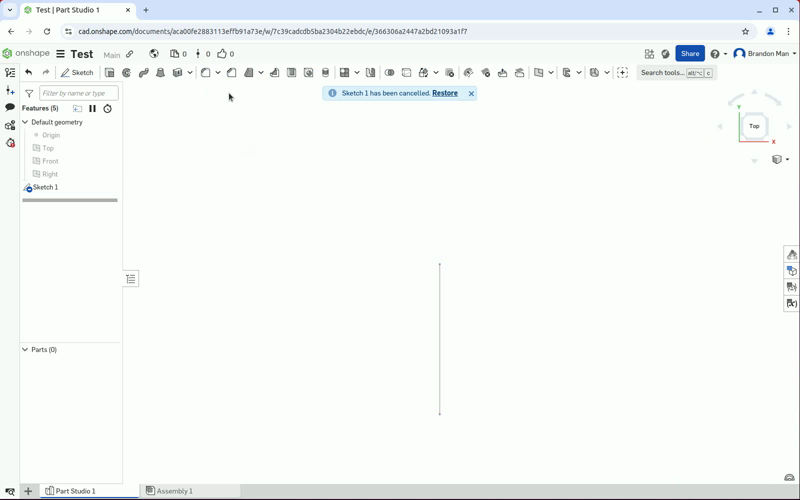
key(shift+s)
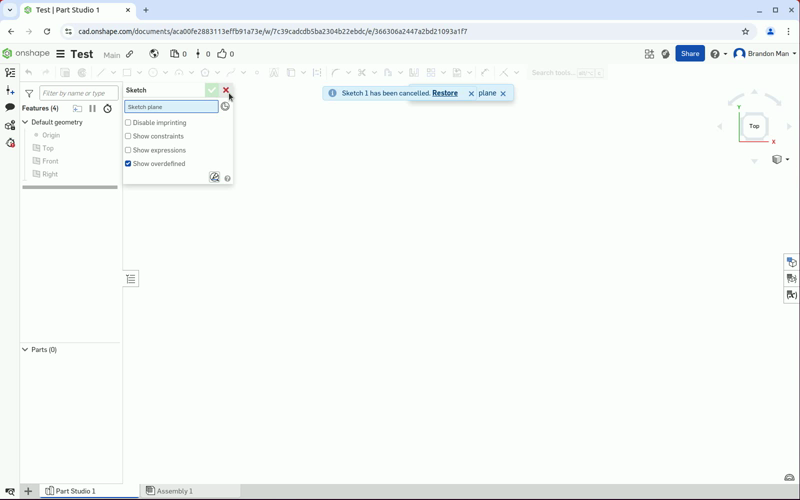
mouse_move(73, 150)
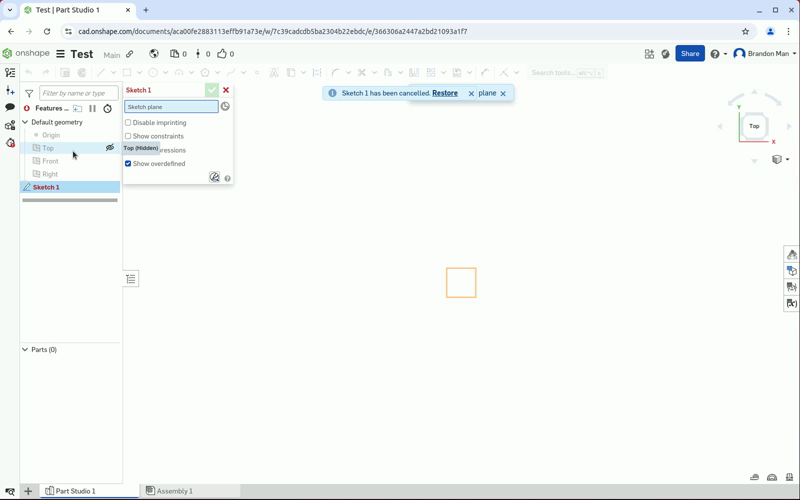
click(73, 150)
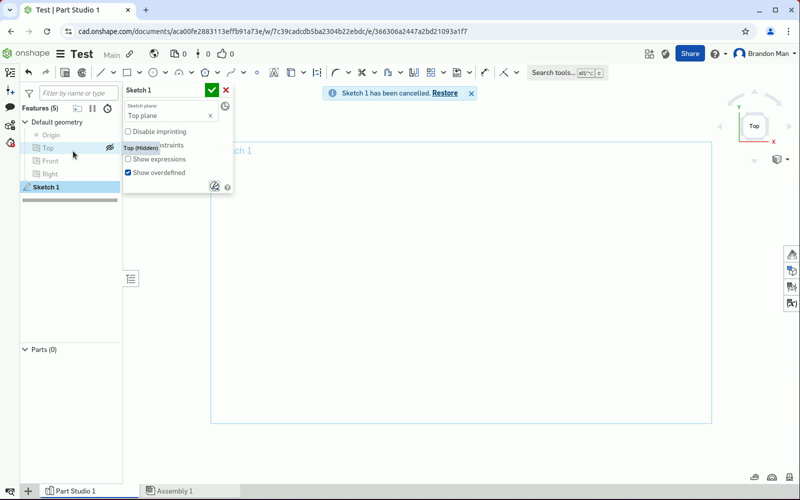
mouse_move(73, 352)
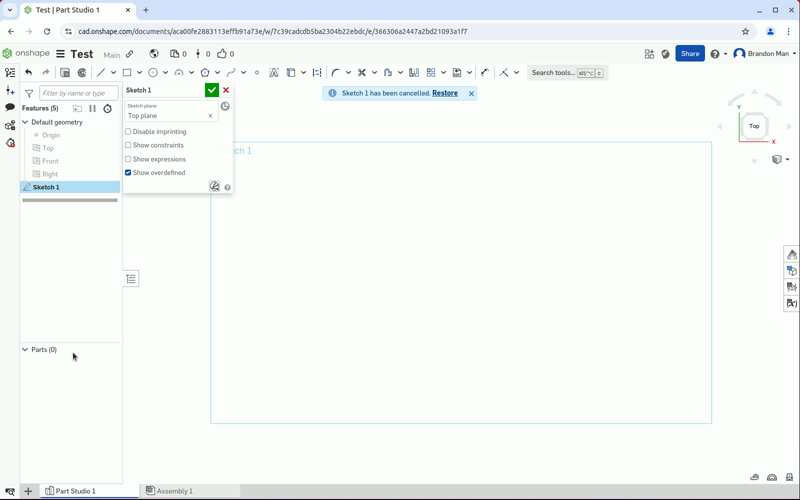
key(y)
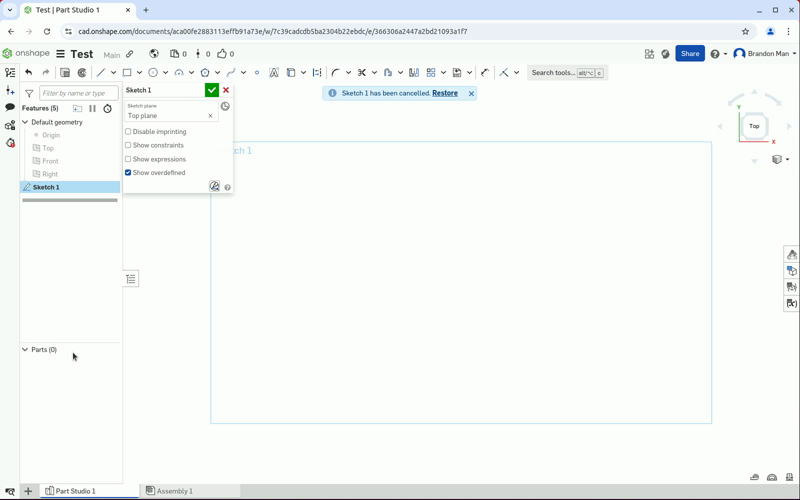
key(c)
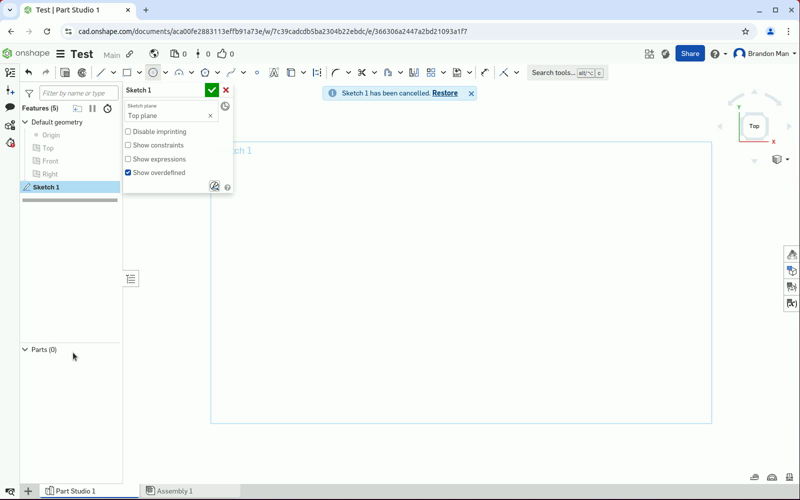
key_down(shift)
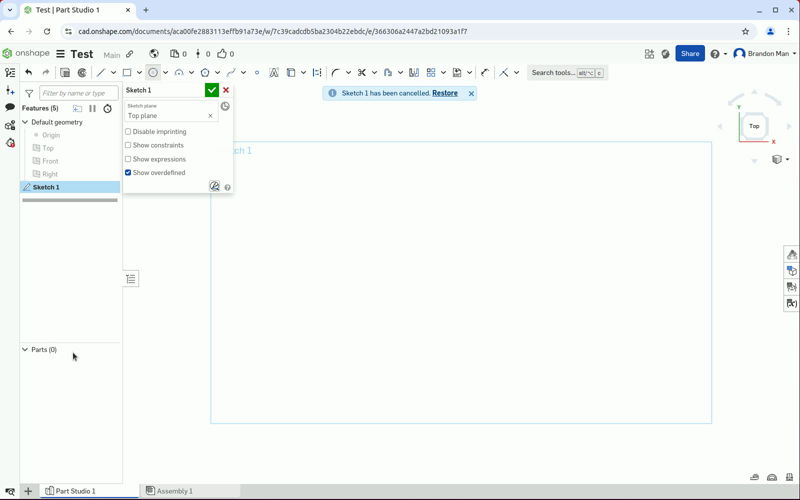
mouse_move(461, 282)
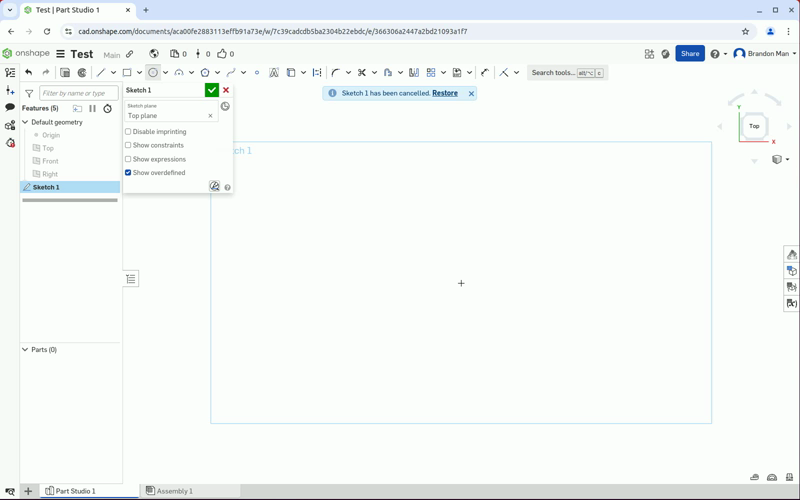
click(461, 282)
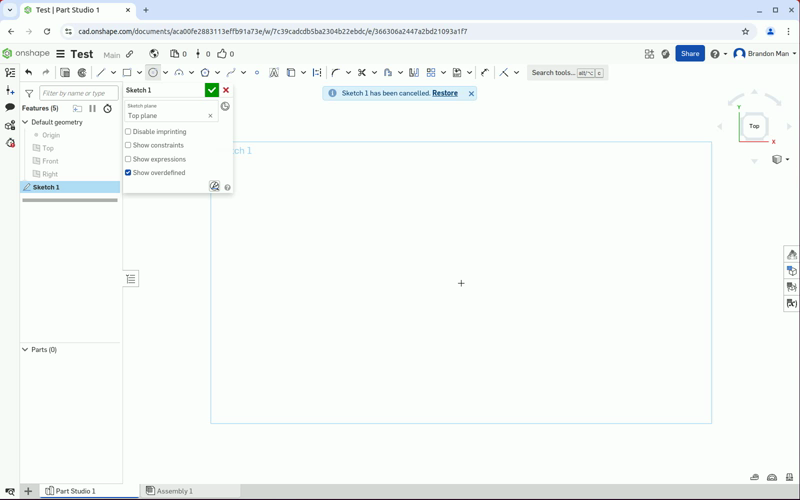
key_up(shift)
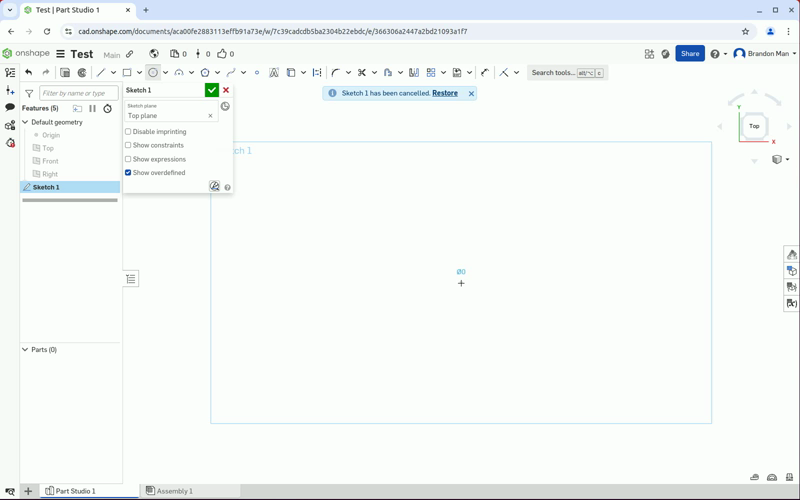
mouse_move(574, 282)
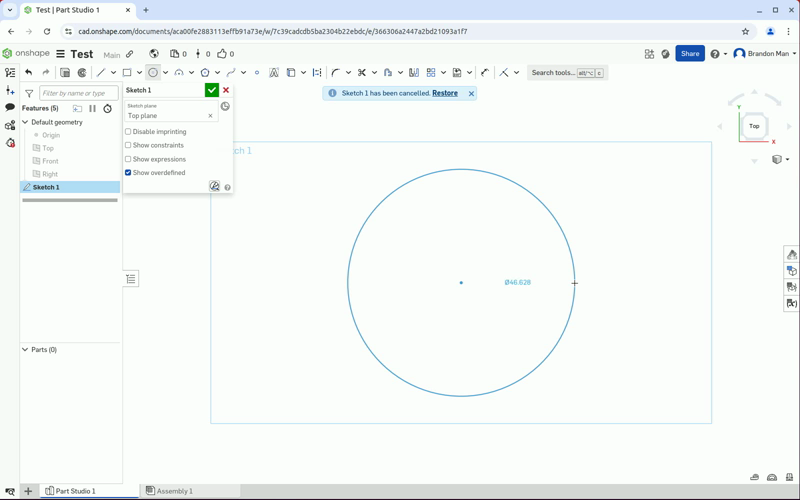
click(574, 282)
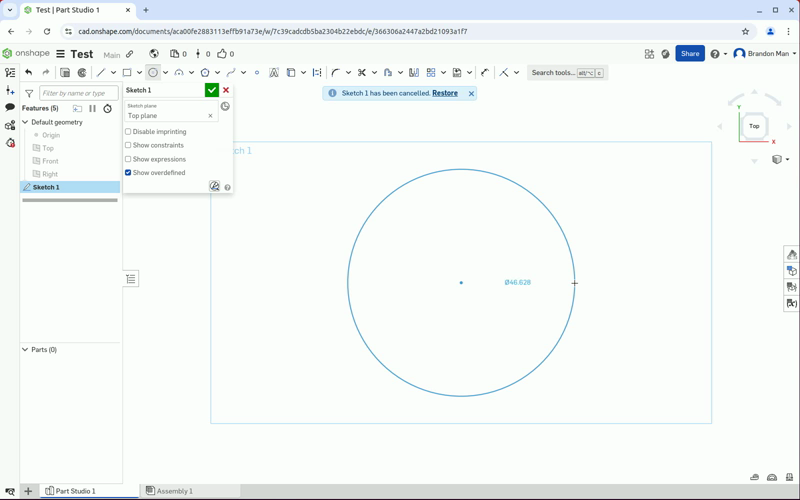
key(esc)
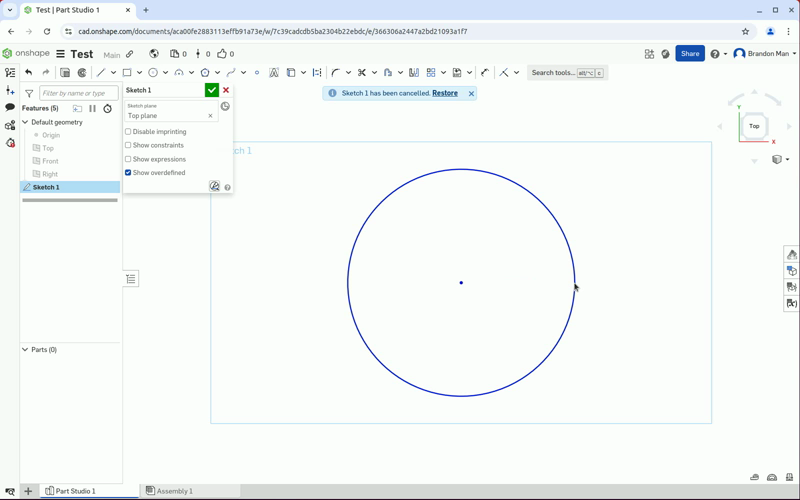
mouse_move(397, 250)
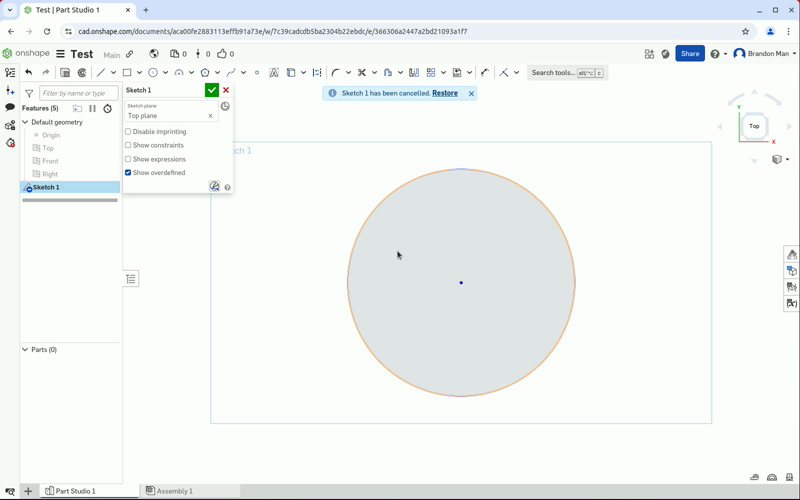
click(397, 250)
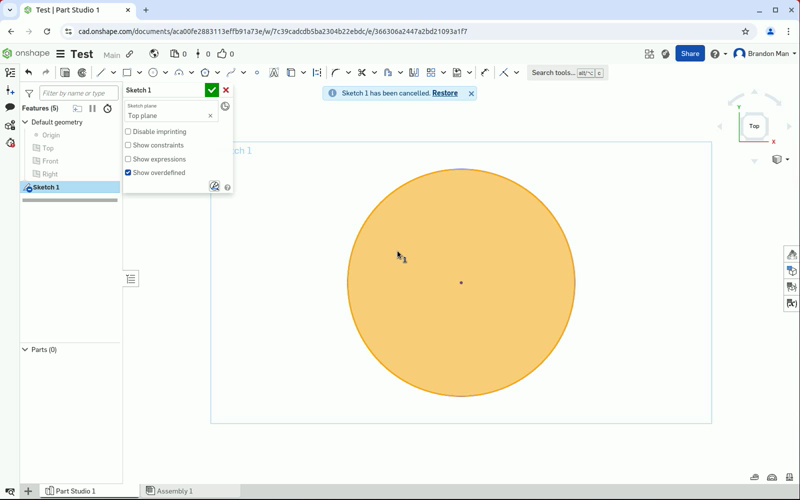
mouse_move(73, 352)
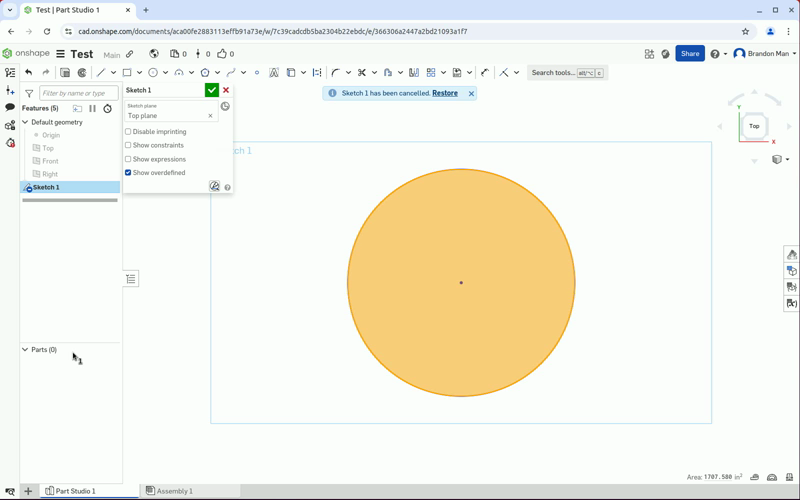
key(shift+y)
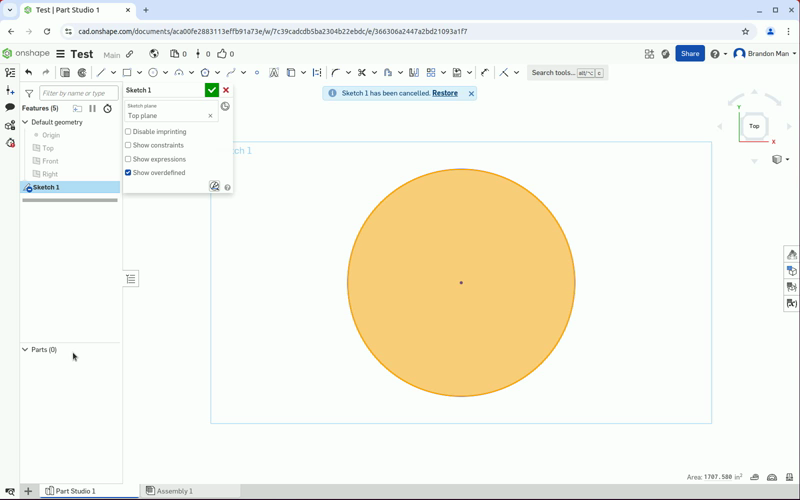
key(shift+e)
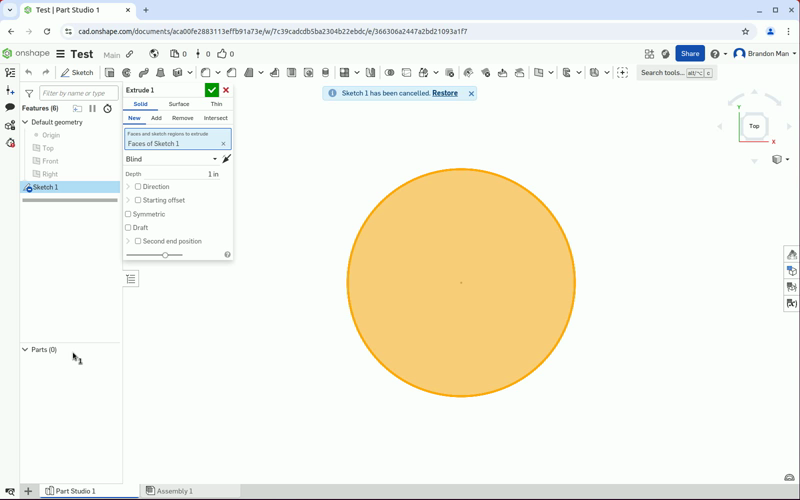
mouse_move(143, 106)
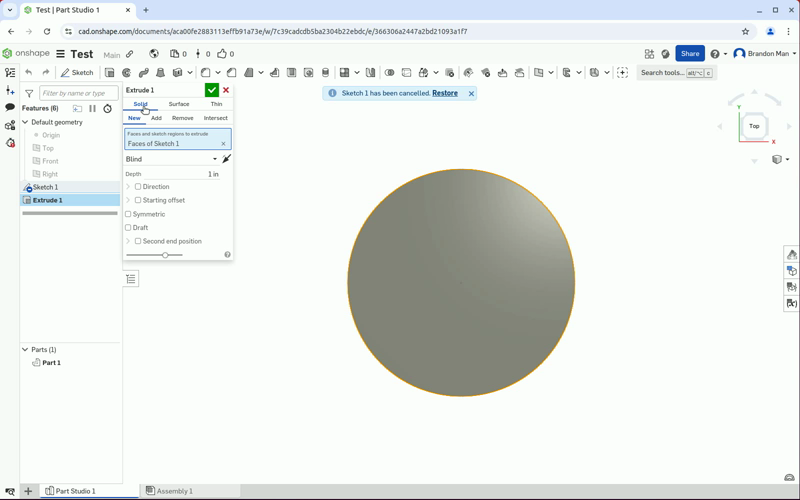
click(143, 106)
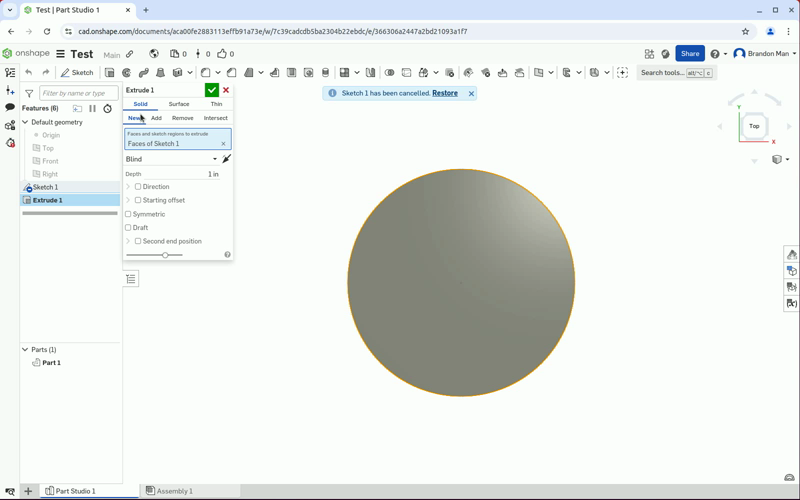
mouse_move(137, 120)
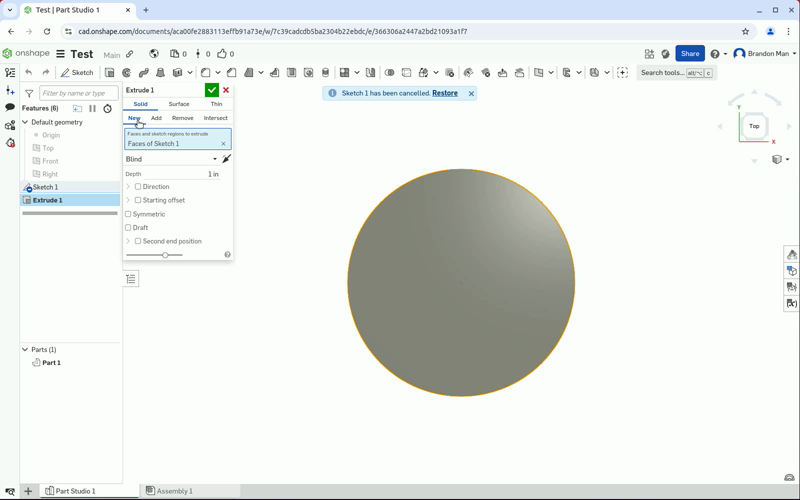
click(137, 120)
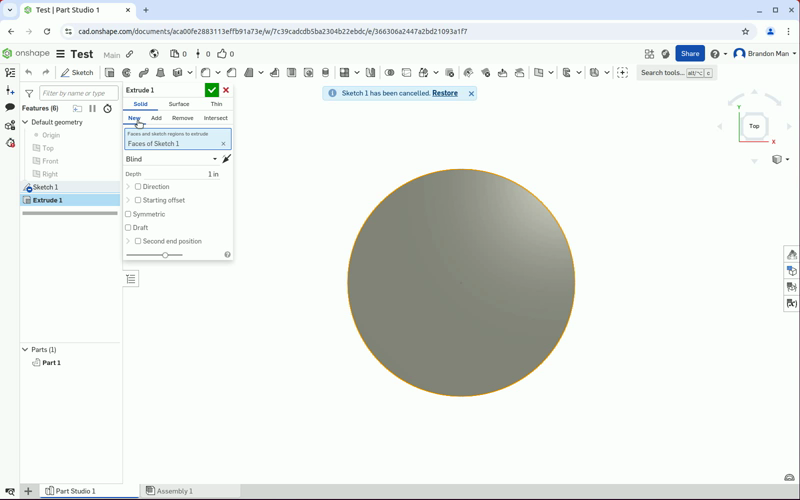
key(tab, 4)
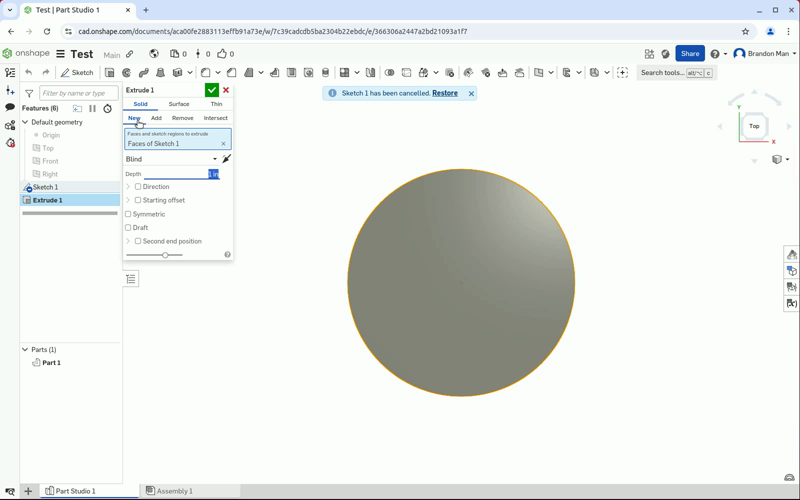
text(3.129)
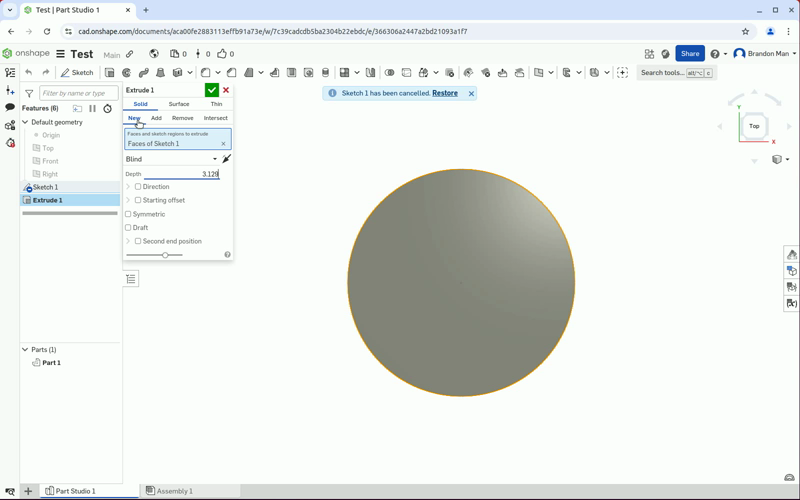
key(enter)
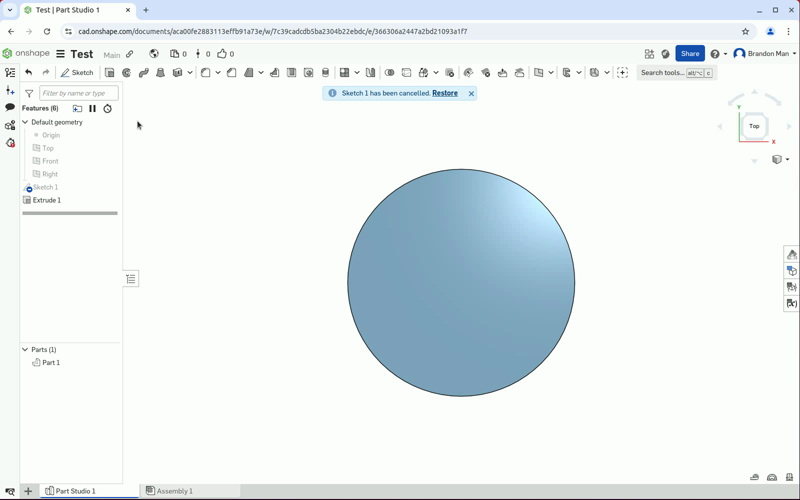
key(shift+h)
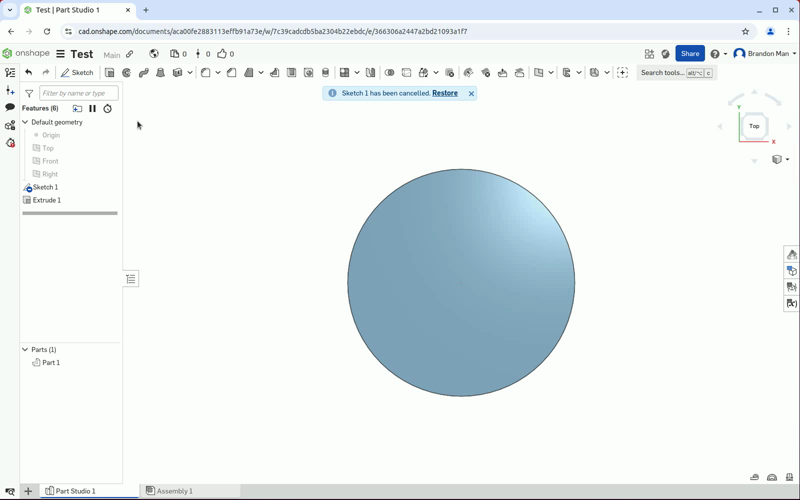
key(shift+h)
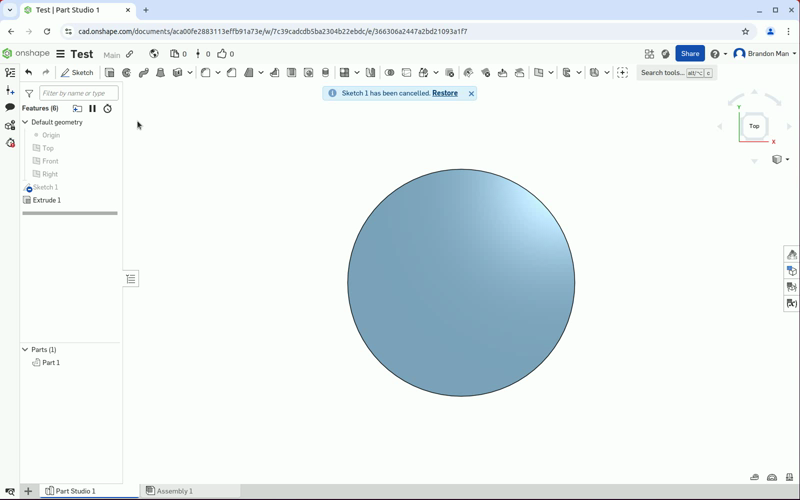
mouse_move(73, 189)
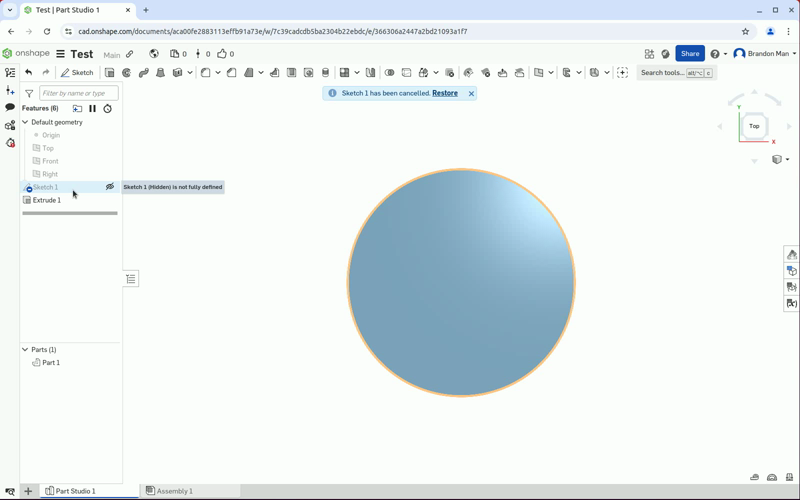
click(73, 189)
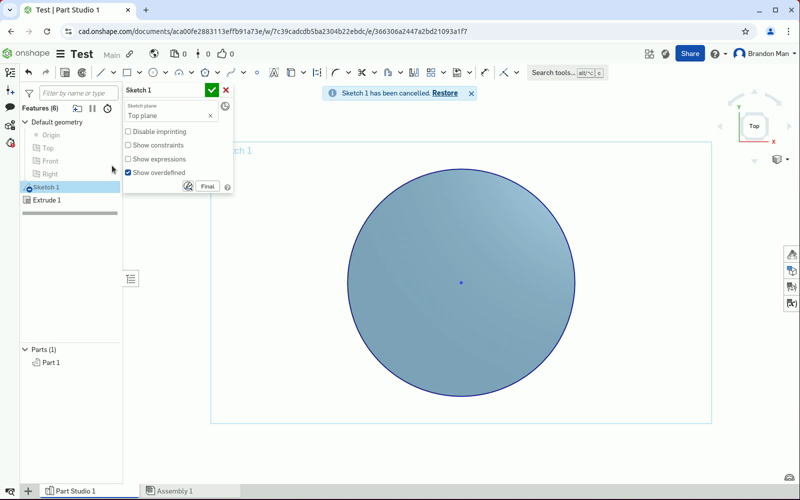
mouse_move(229, 92)
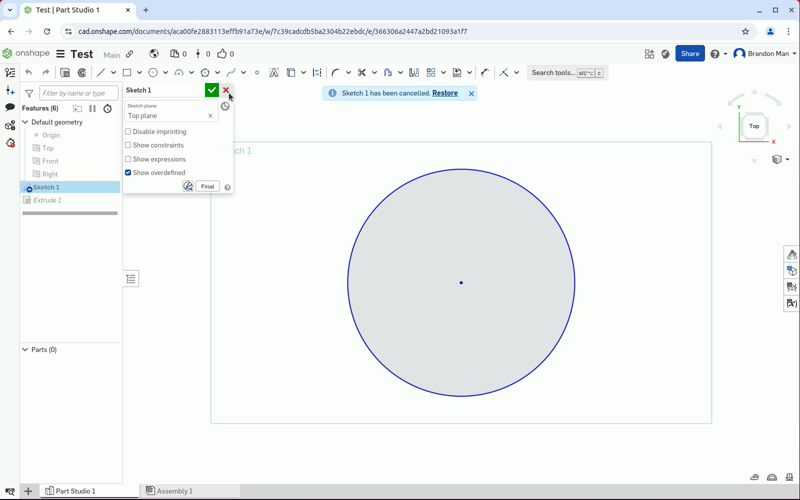
click(229, 92)
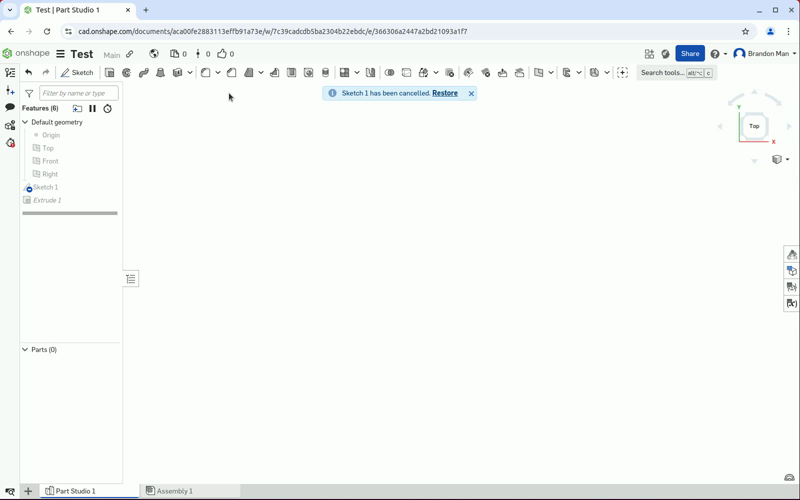
mouse_move(541, 75)
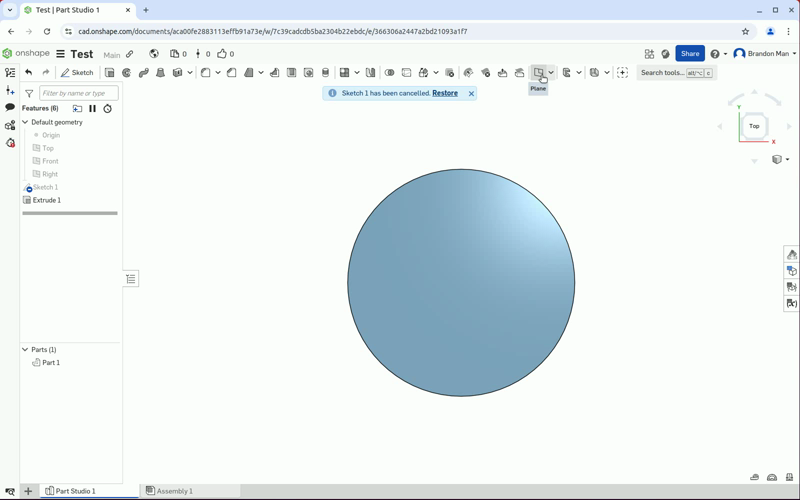
click(541, 75)
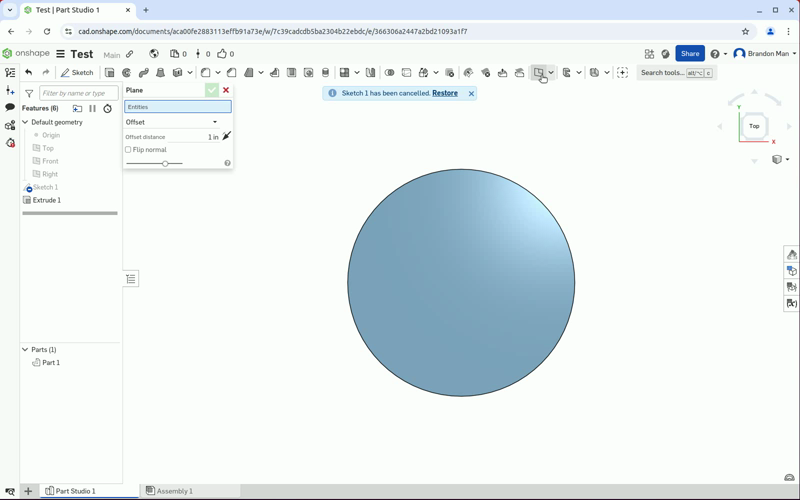
mouse_move(73, 150)
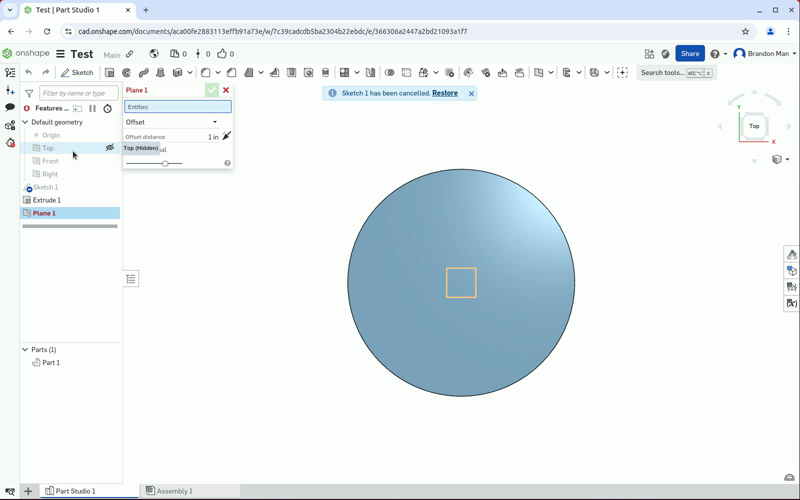
click(73, 150)
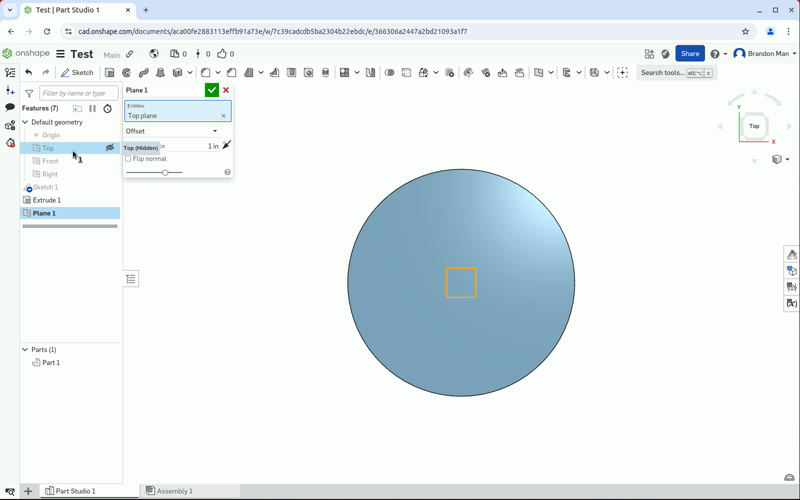
key(tab, 2)
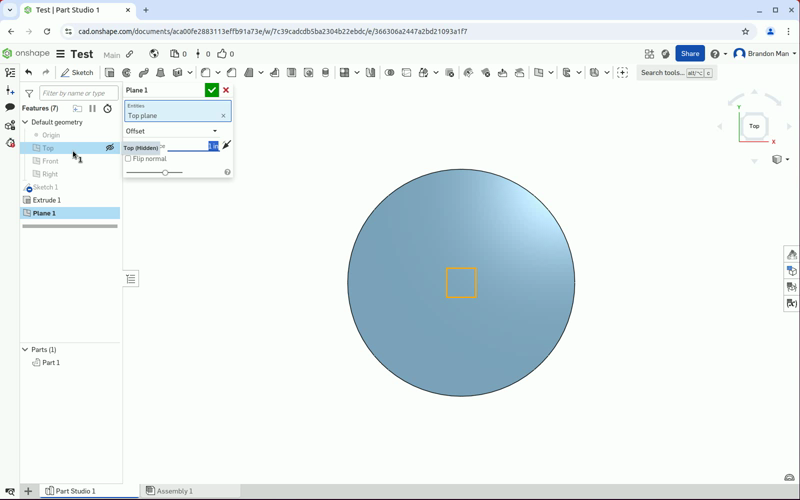
text(3.143)
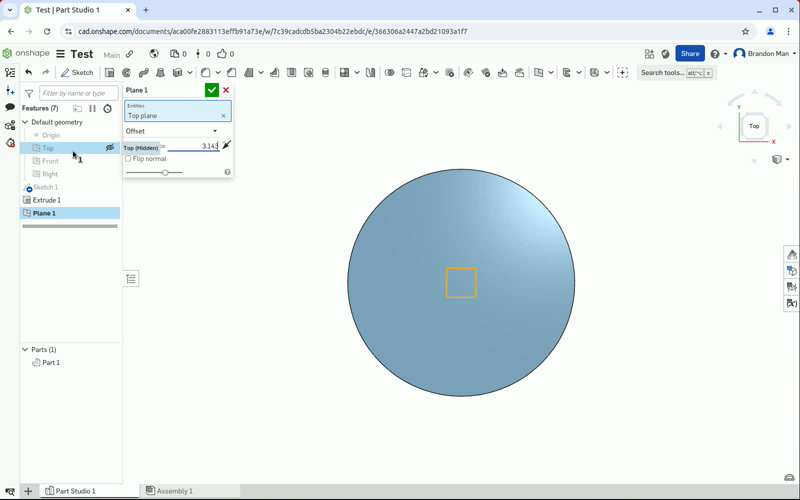
key(enter, 2)
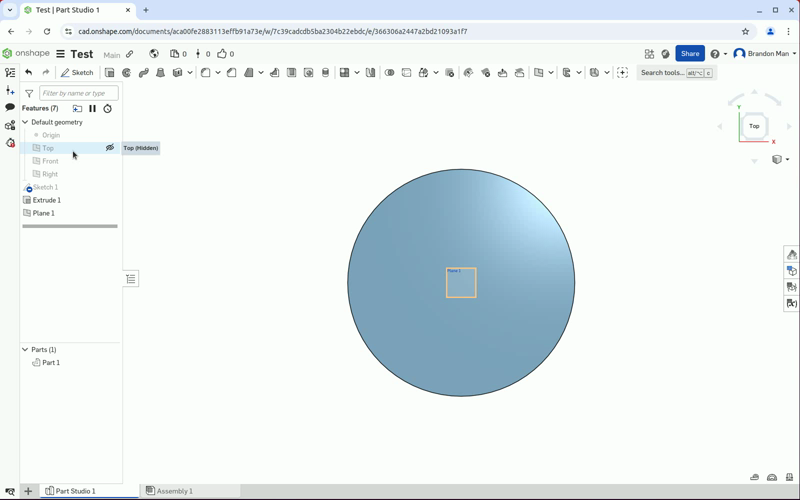
key(shift+s)
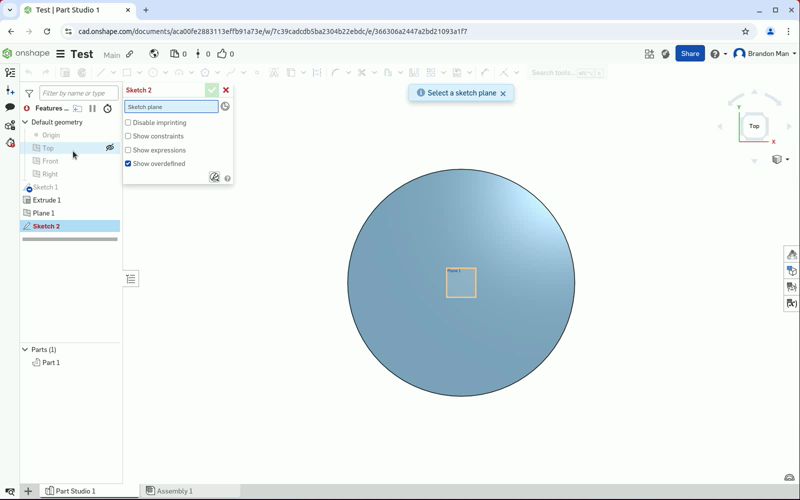
mouse_move(73, 215)
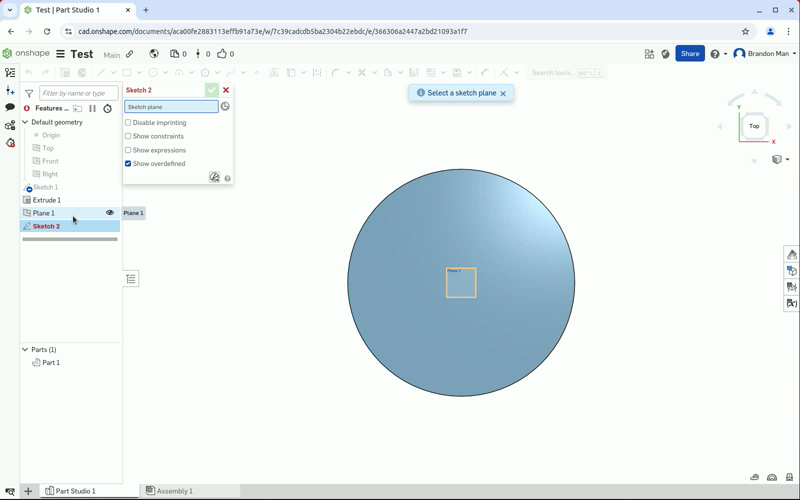
click(73, 215)
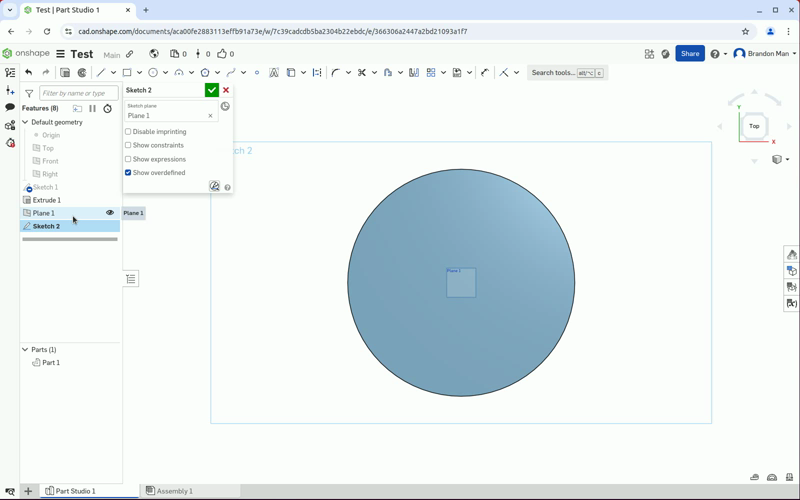
mouse_move(73, 352)
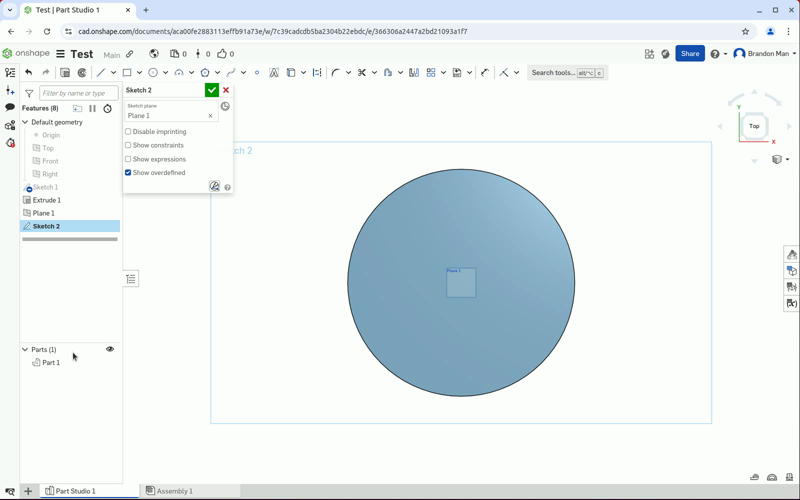
key(y)
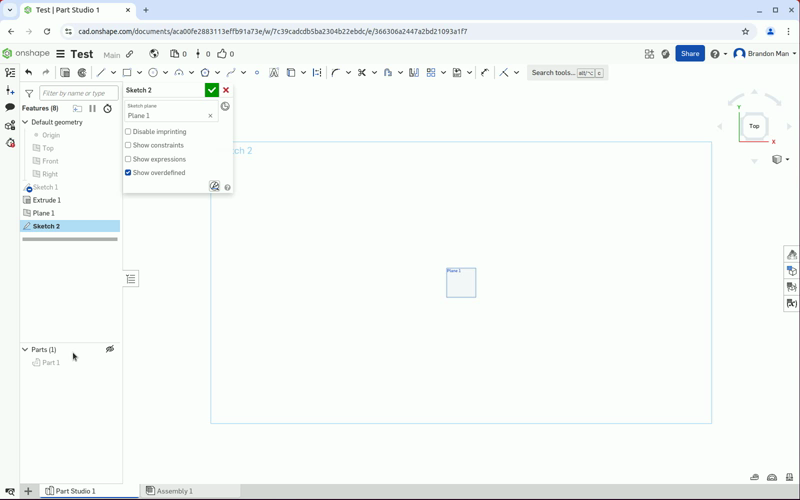
key(c)
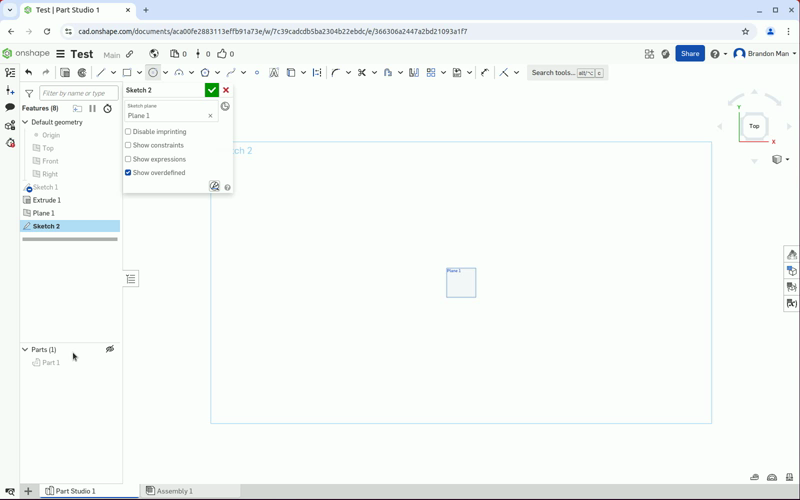
key_down(shift)
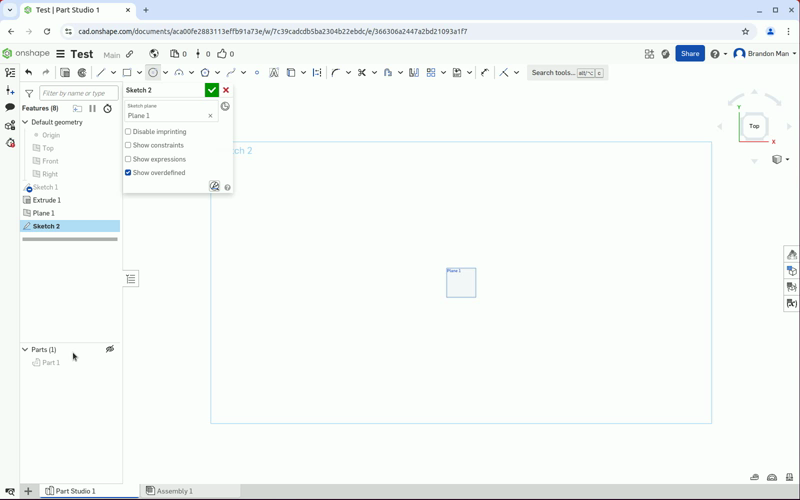
mouse_move(460, 282)
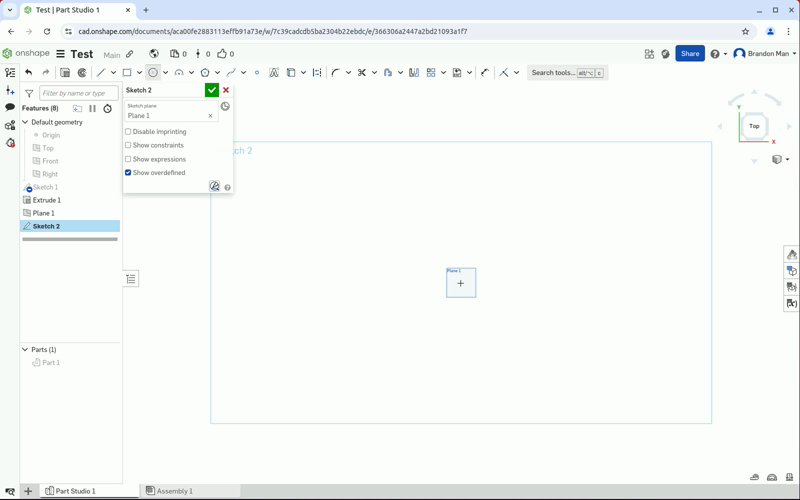
click(460, 282)
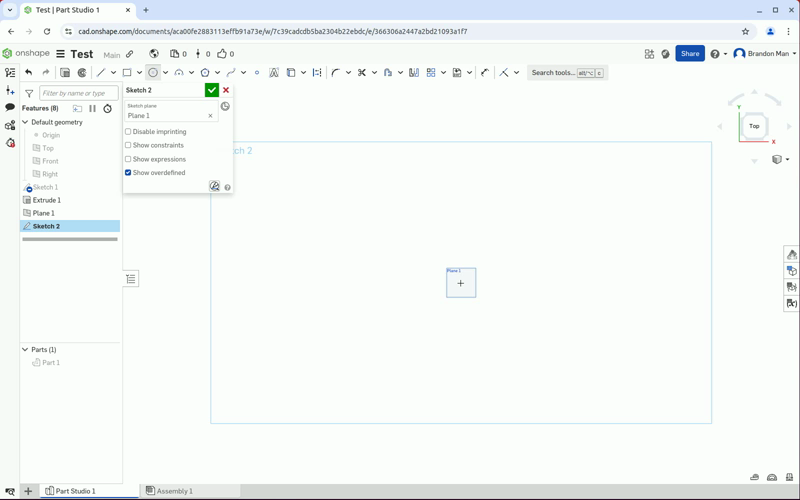
key_up(shift)
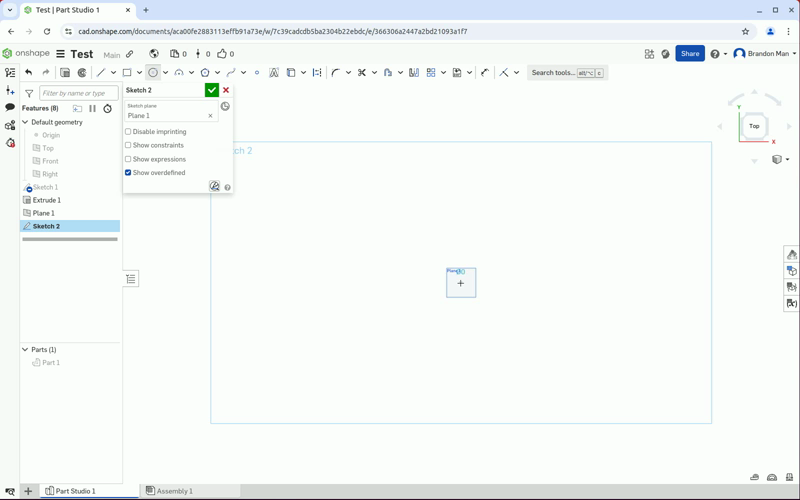
mouse_move(569, 282)
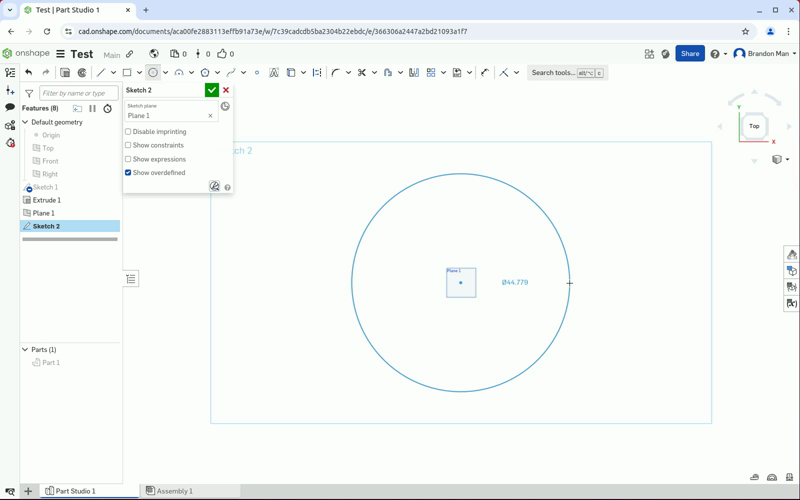
click(569, 282)
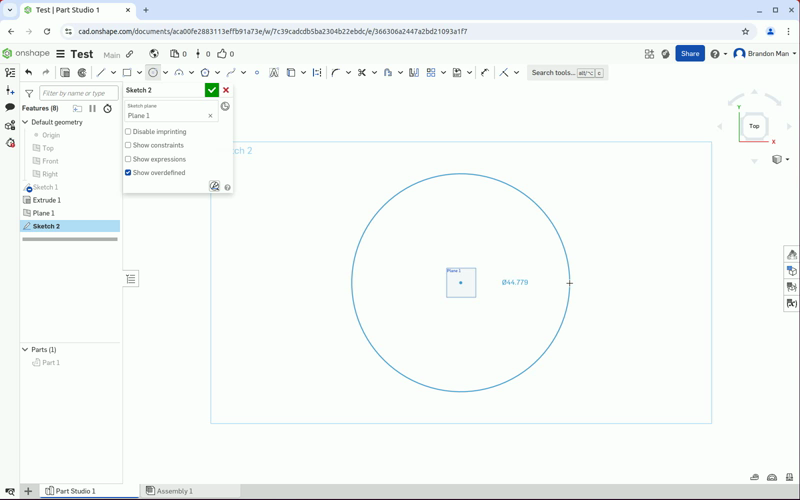
key(esc)
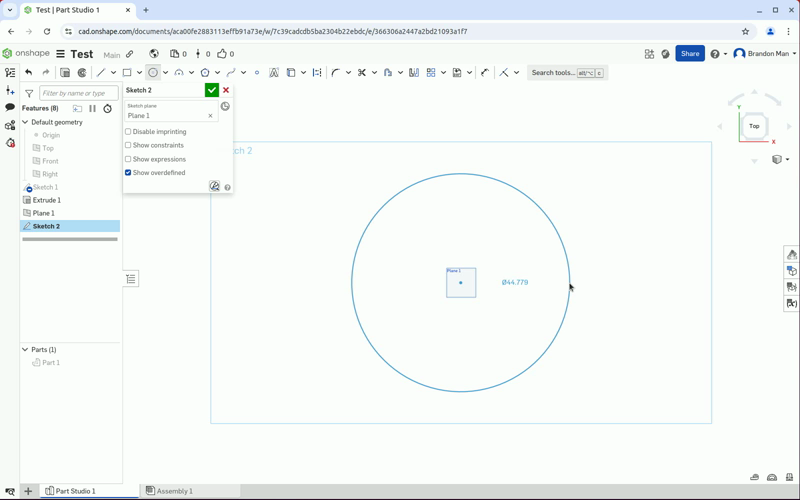
mouse_move(458, 246)
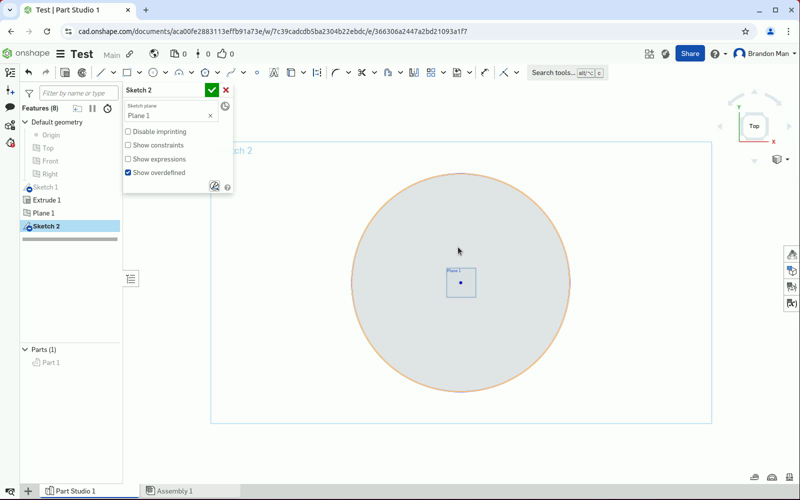
click(458, 246)
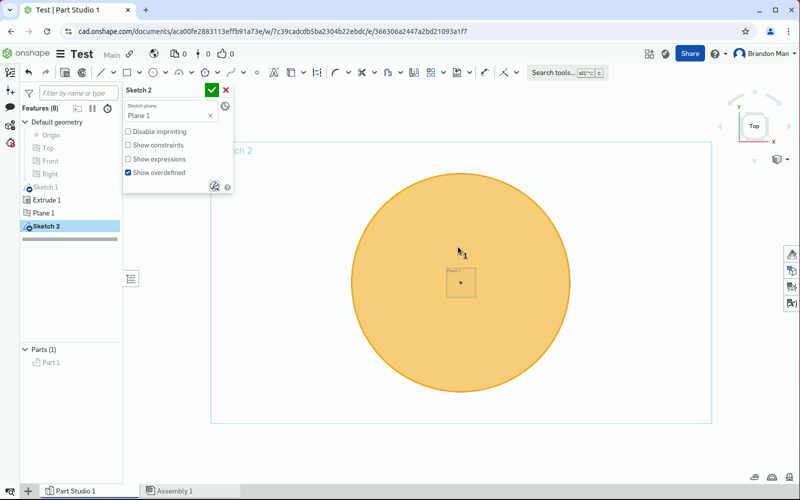
mouse_move(73, 352)
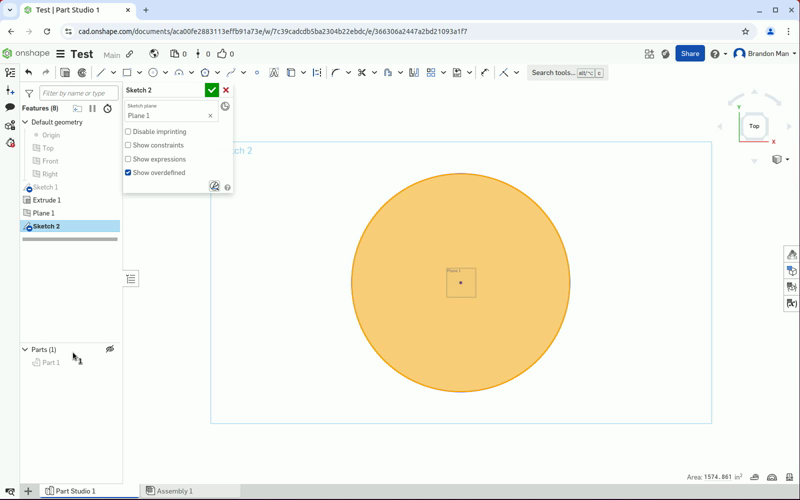
key(shift+y)
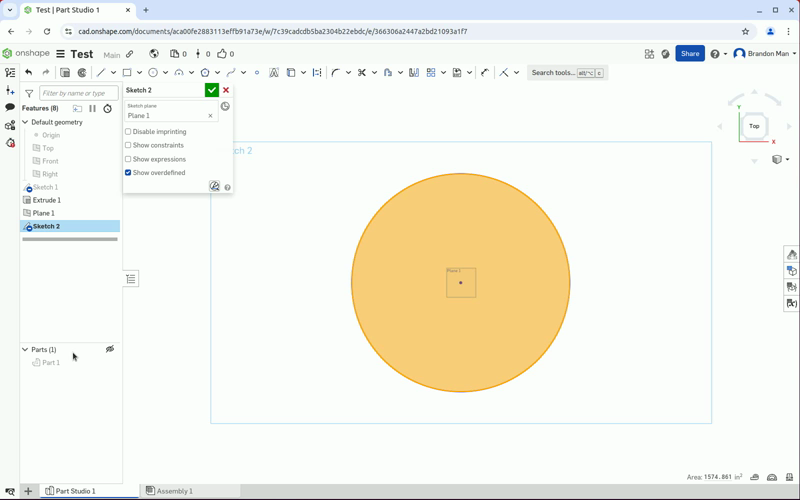
key(shift+e)
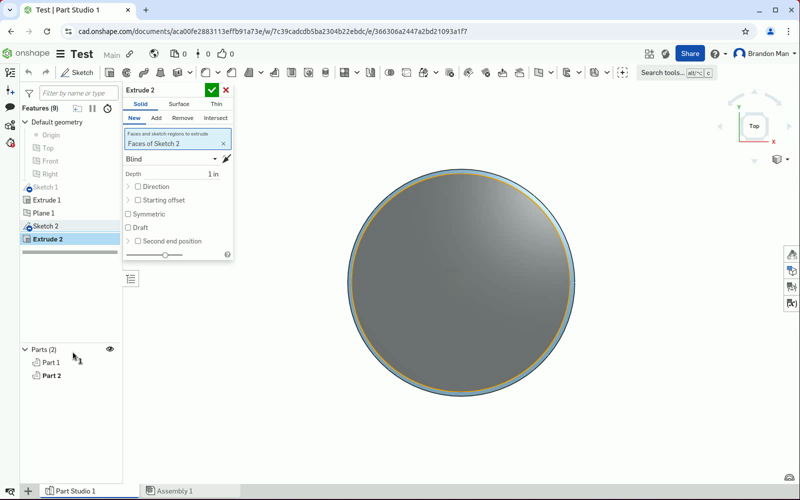
mouse_move(143, 106)
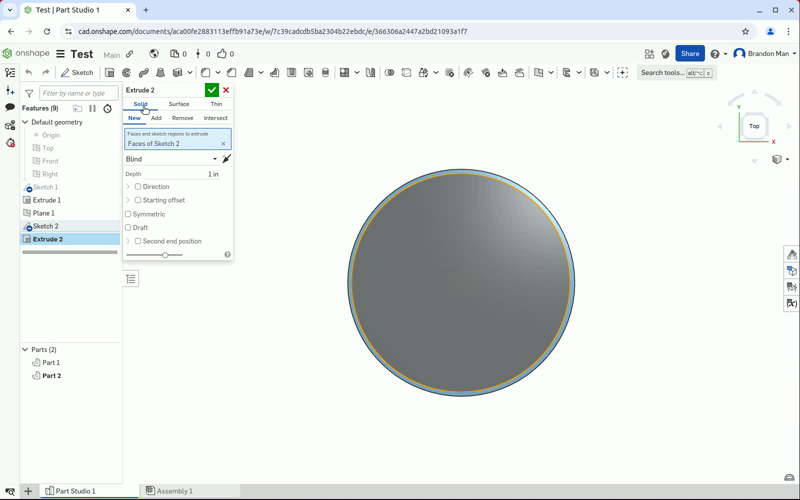
click(143, 106)
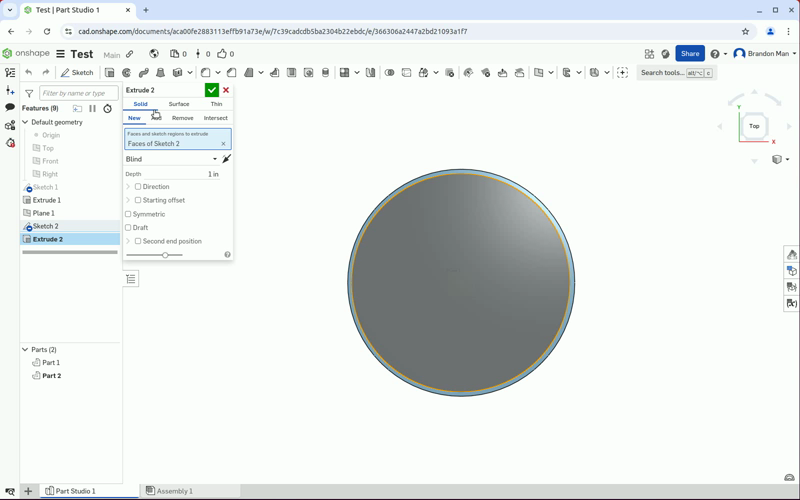
mouse_move(186, 120)
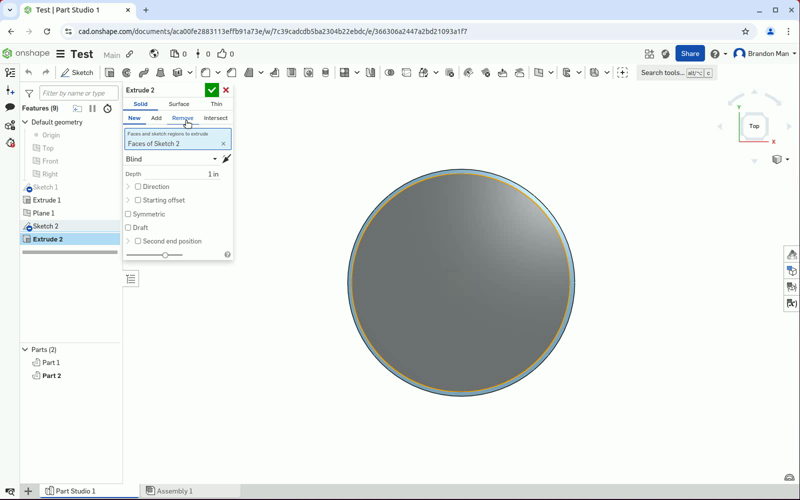
click(186, 120)
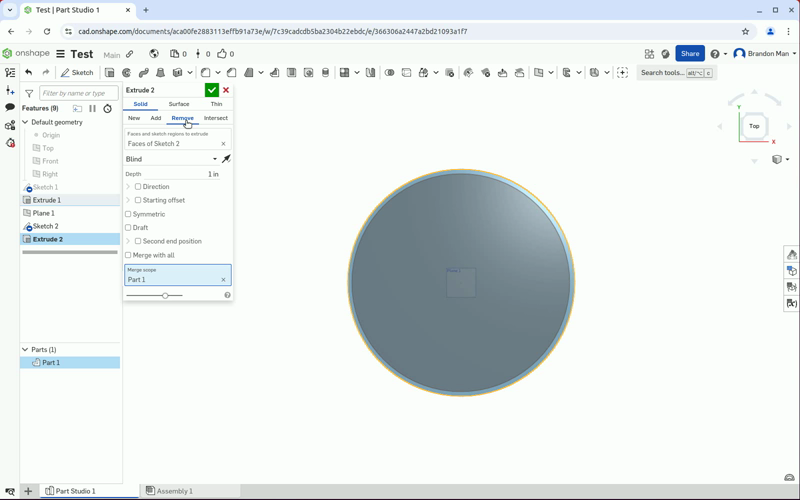
key(tab, 4)
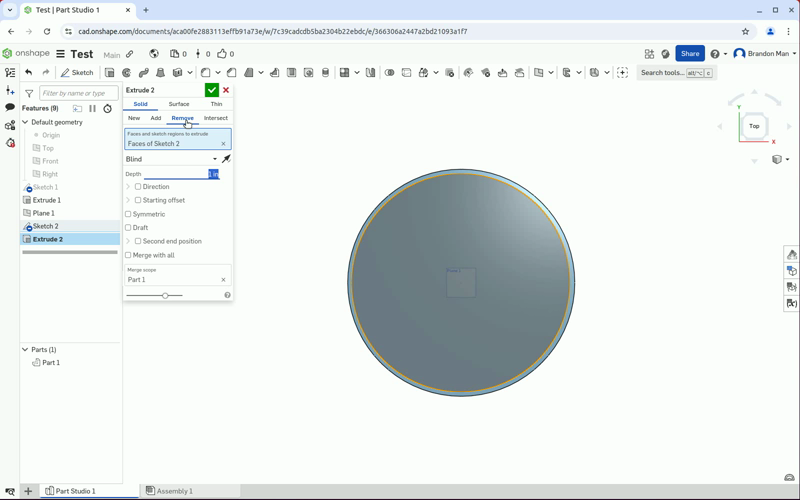
text(2.648)
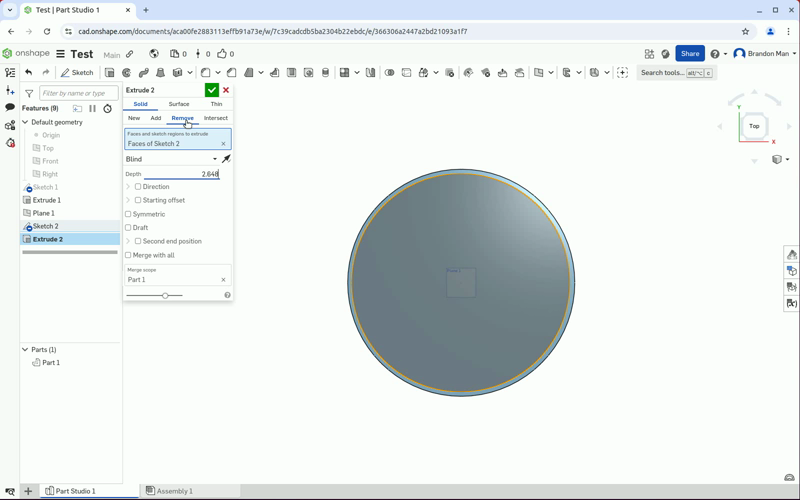
key(tab, 6)
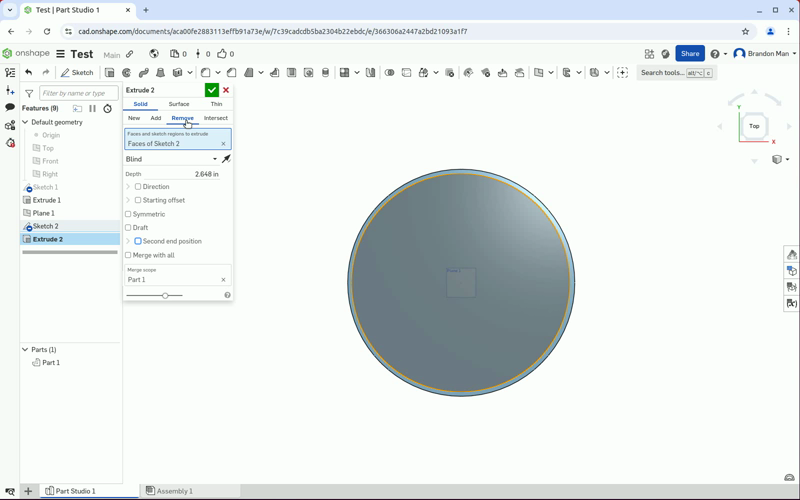
key(space)
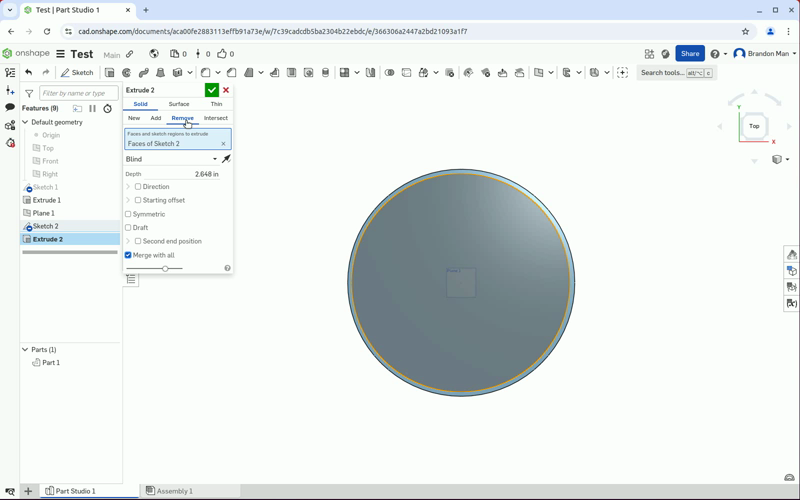
key(enter)
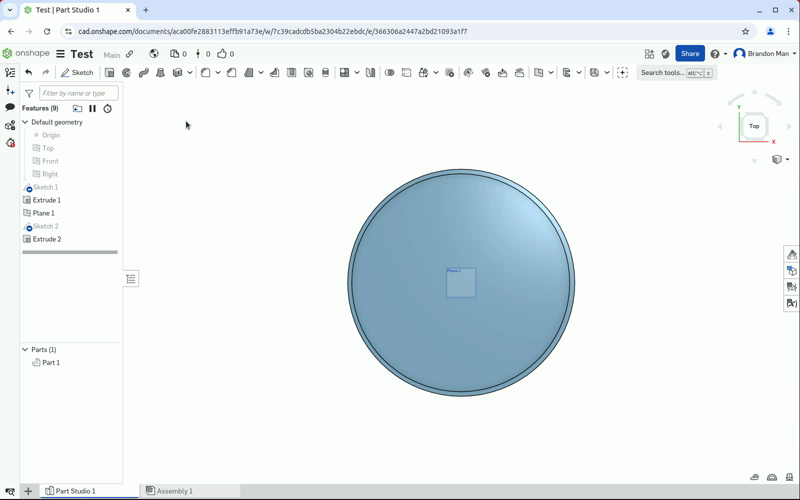
key(shift+h)
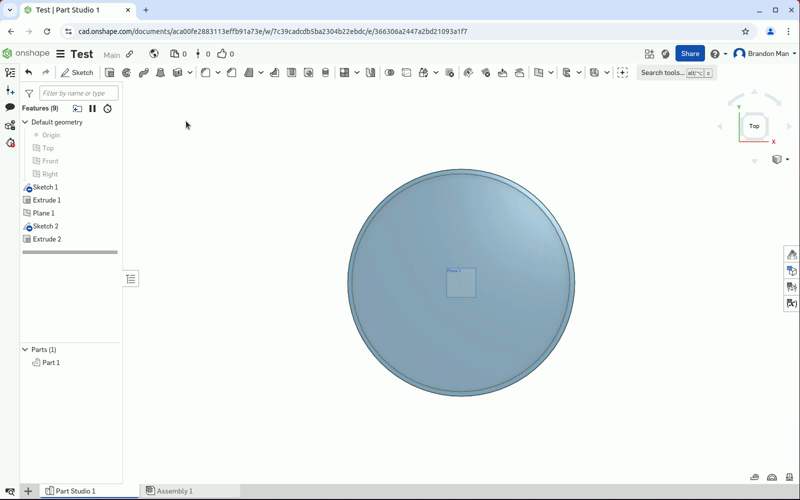
key(shift+h)
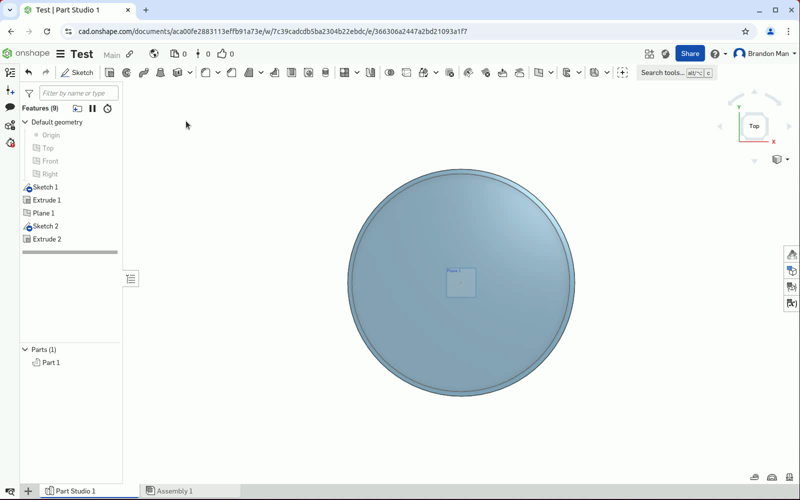
key(shift+7)
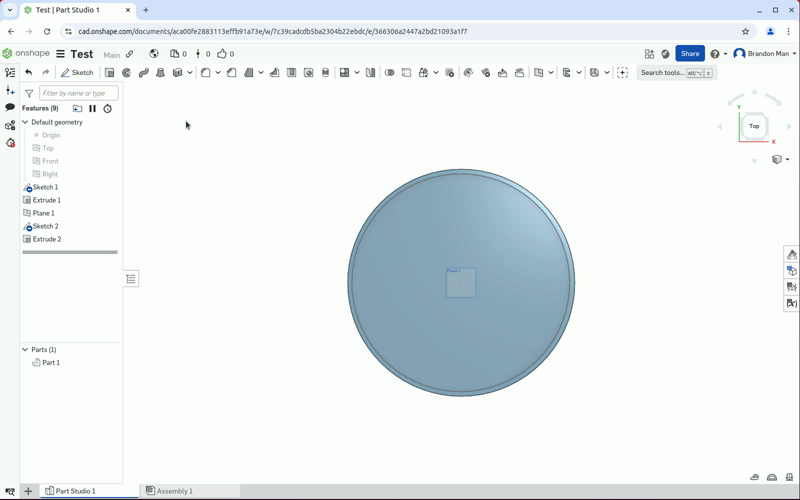
key(up, 3)
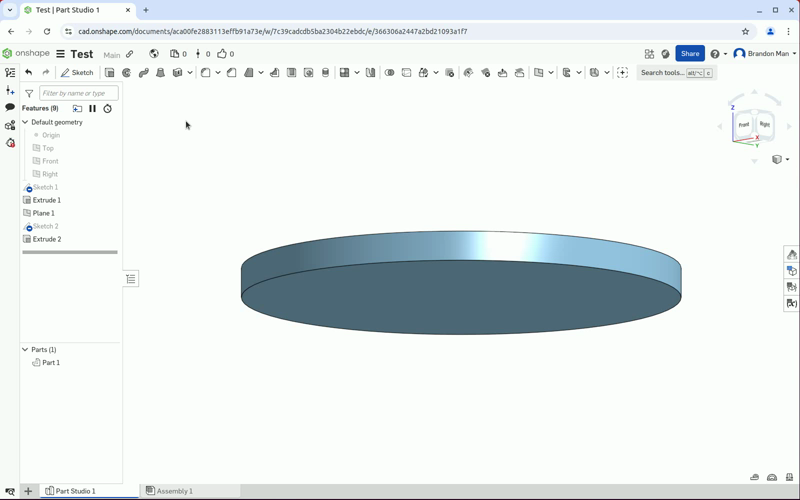
key(left, 3)
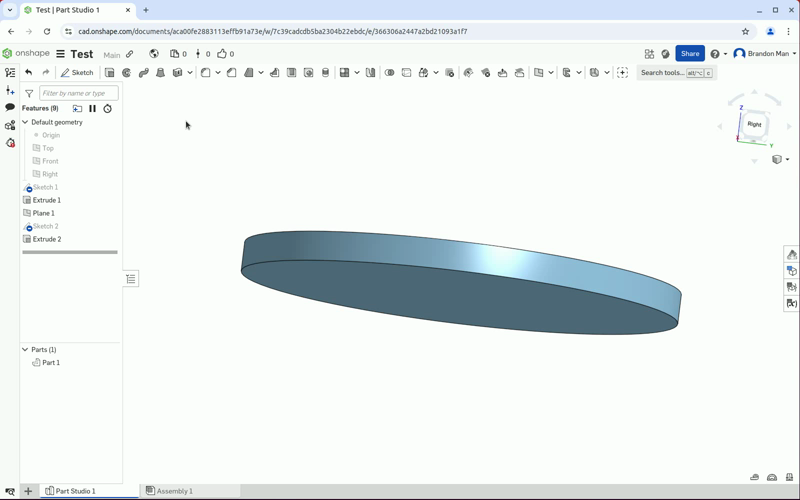
key(right, 3)
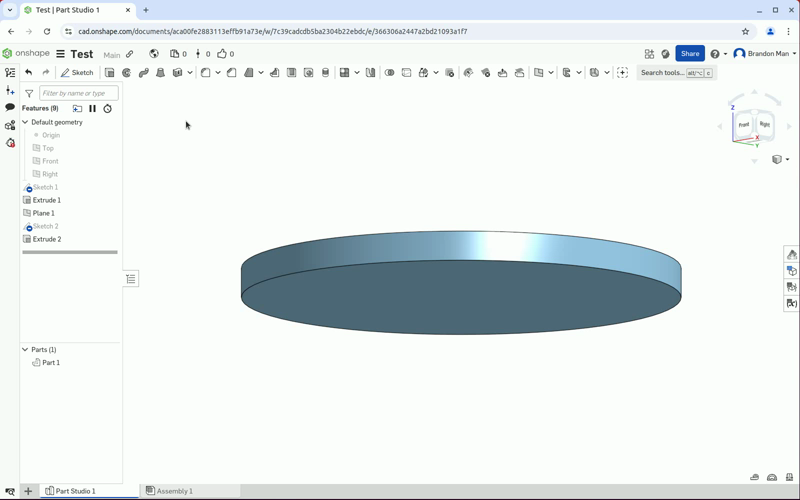
key(down, 3)
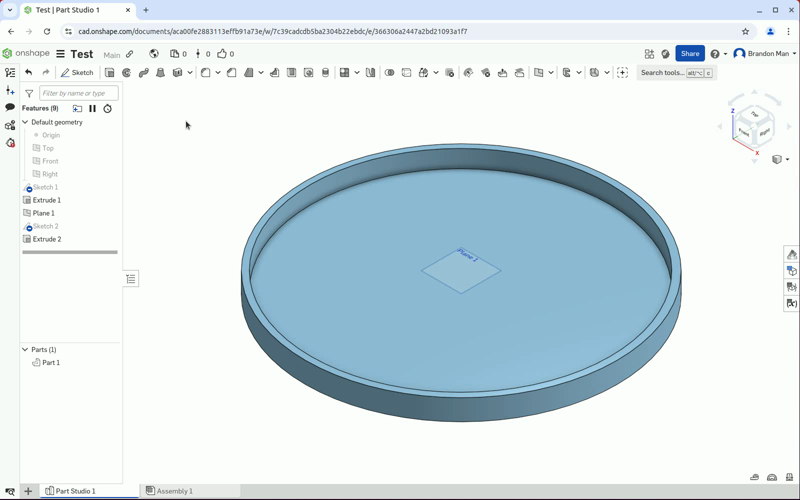
mouse_move(73, 189)
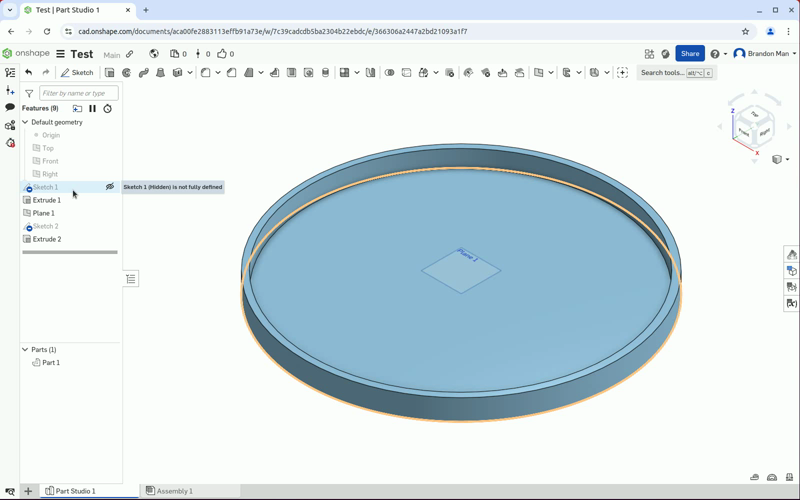
click(73, 189)